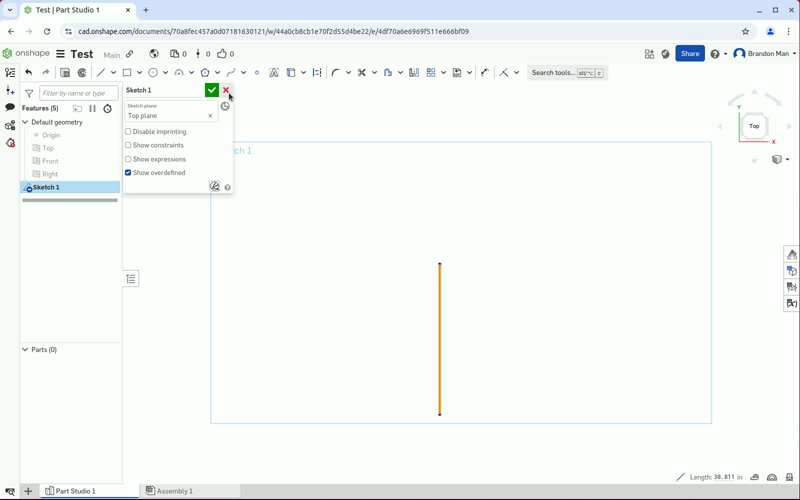
key(shift+h)
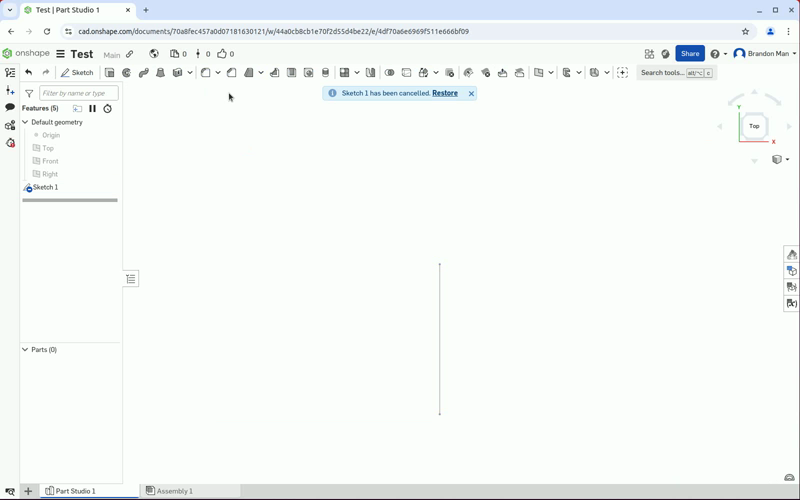
key(shift+s)
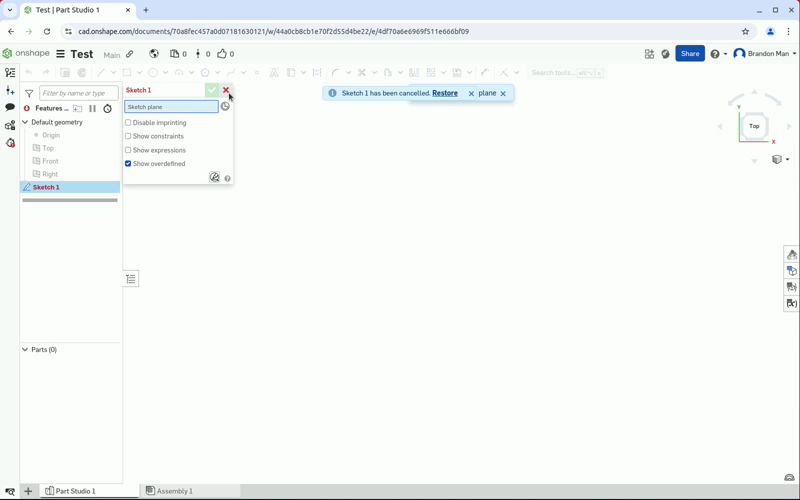
mouse_move(73, 150)
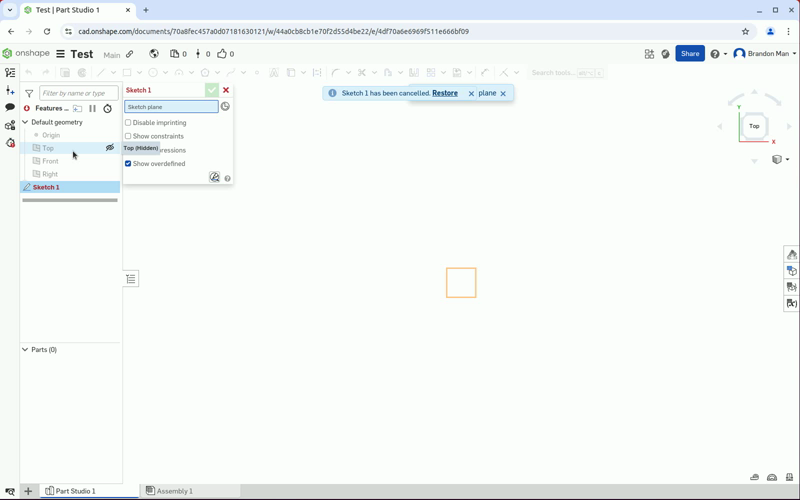
click(73, 150)
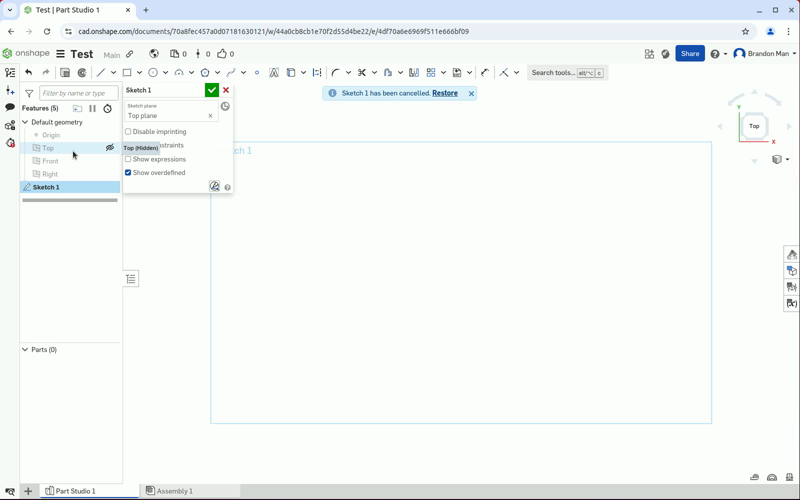
mouse_move(73, 352)
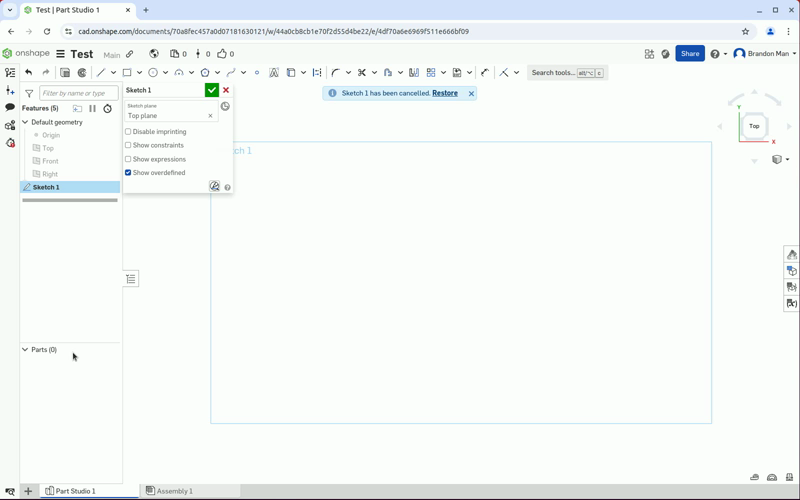
key(y)
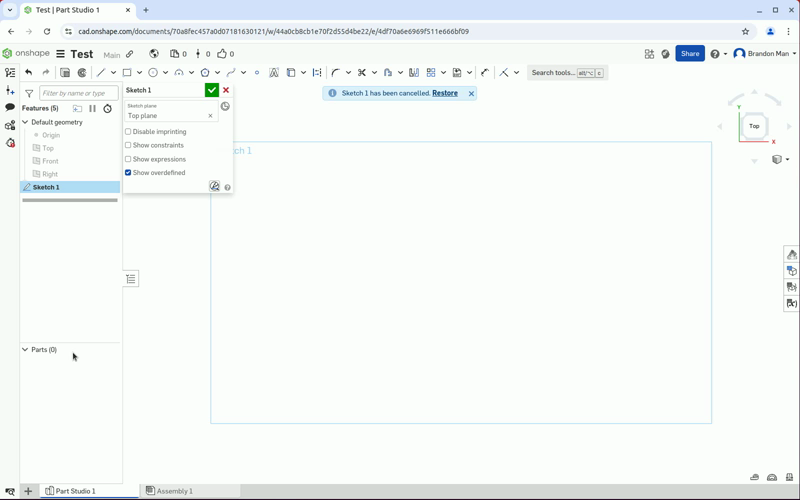
key(c)
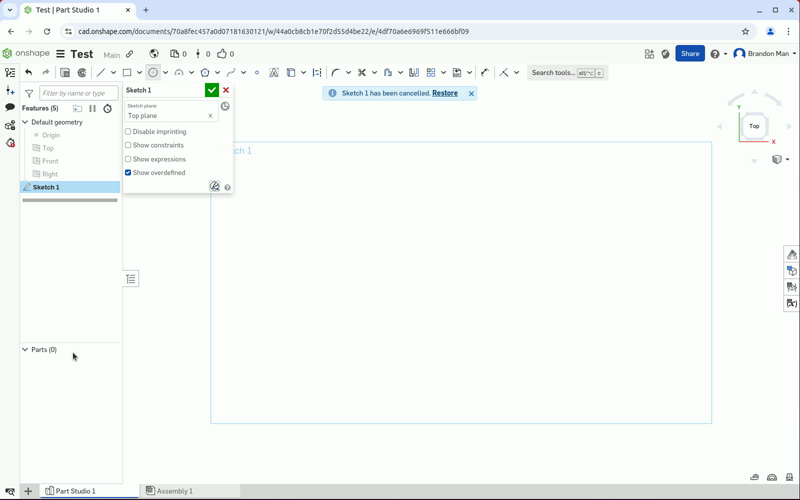
key_down(shift)
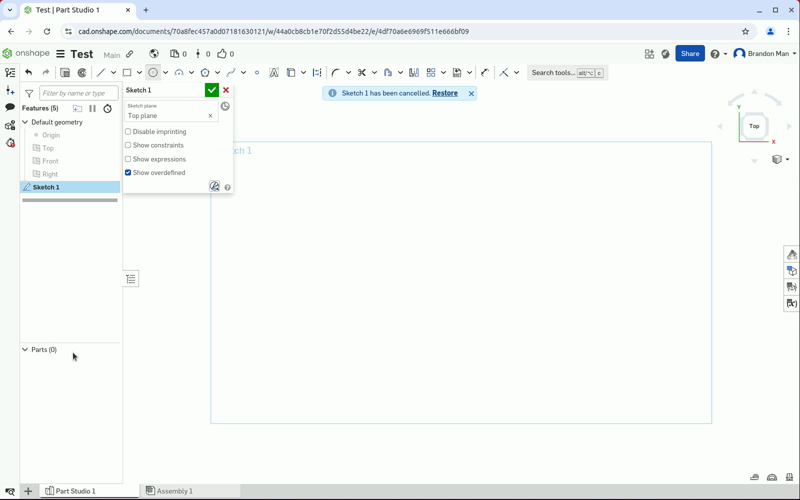
mouse_move(461, 282)
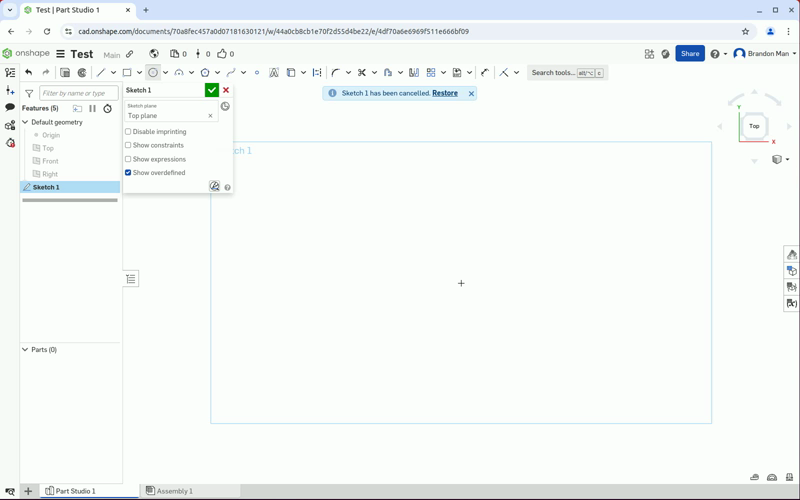
click(461, 282)
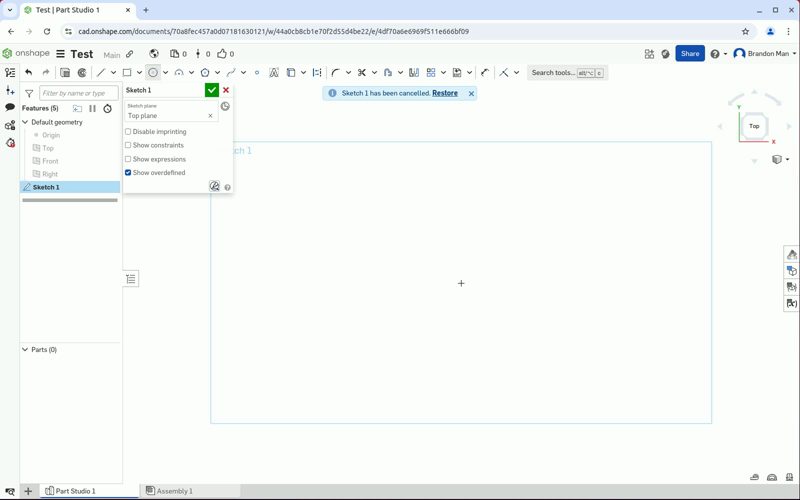
key_up(shift)
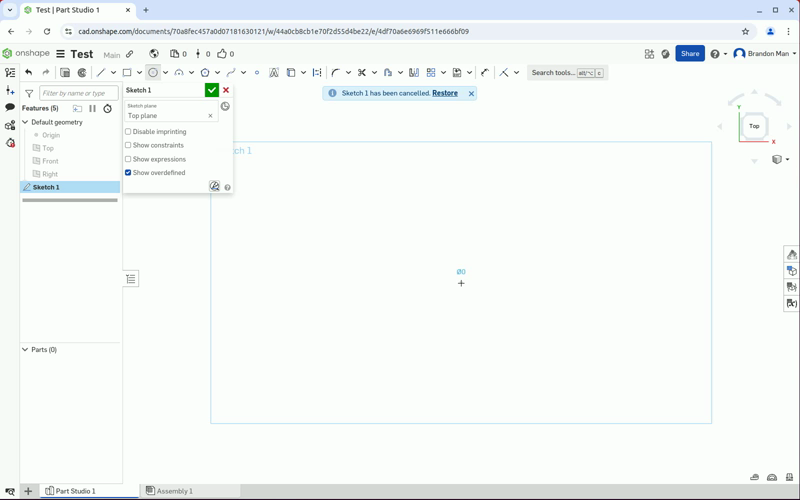
mouse_move(574, 282)
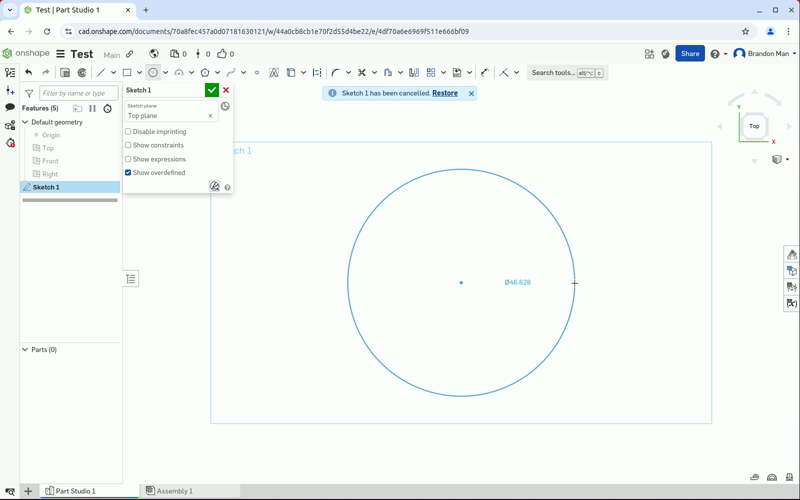
click(574, 282)
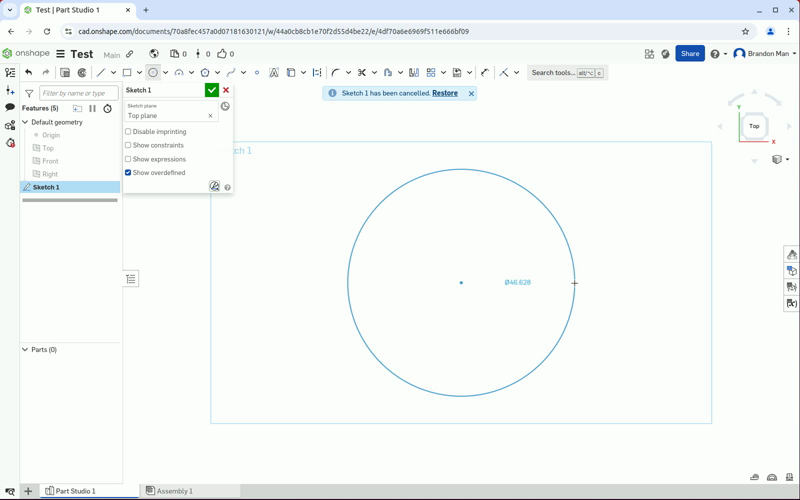
key(esc)
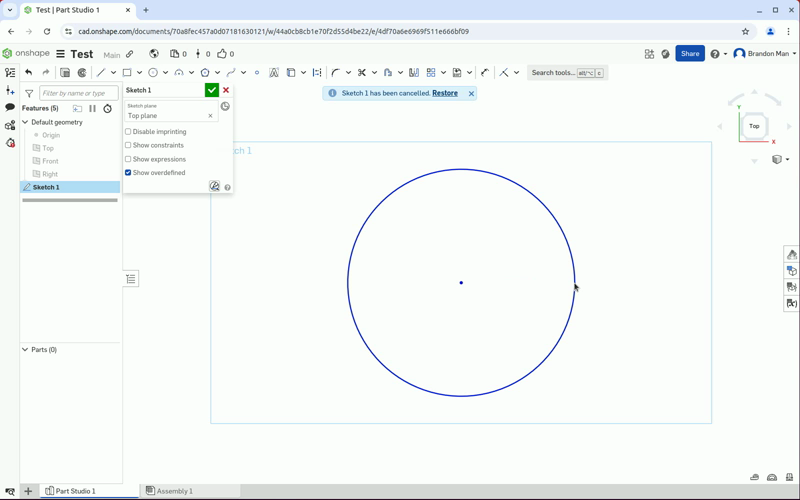
mouse_move(431, 216)
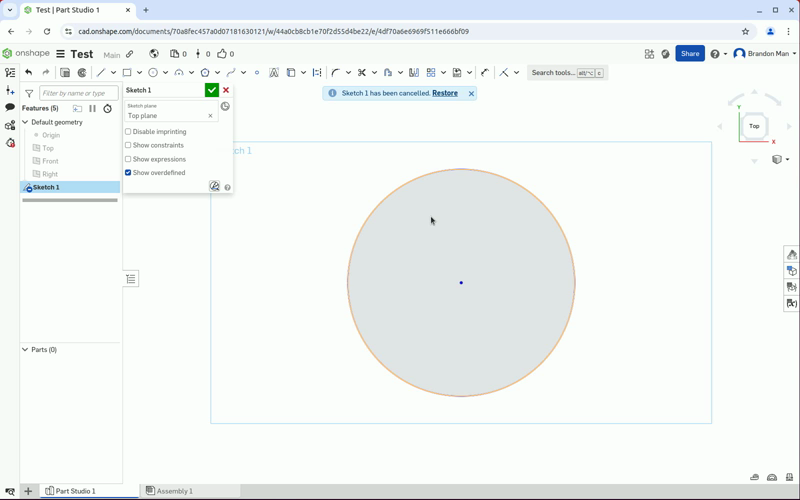
click(431, 216)
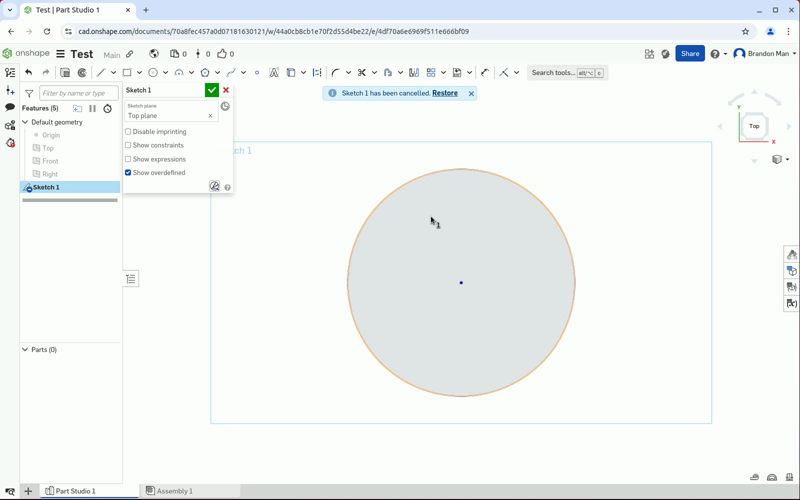
mouse_move(73, 352)
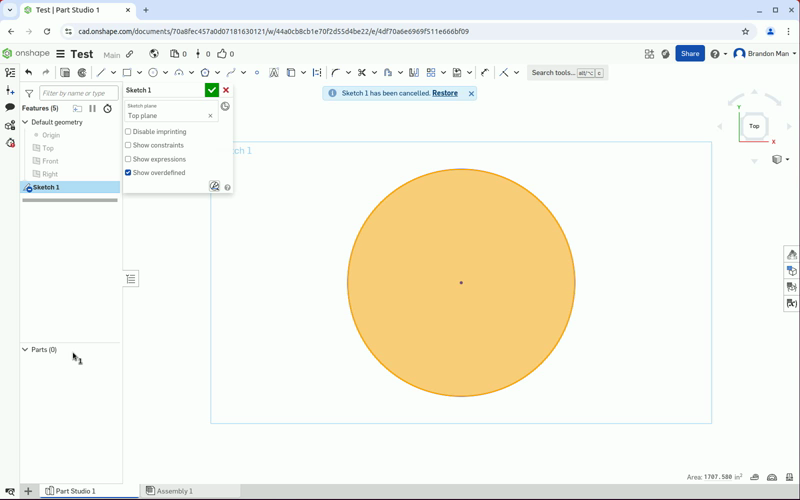
key(shift+y)
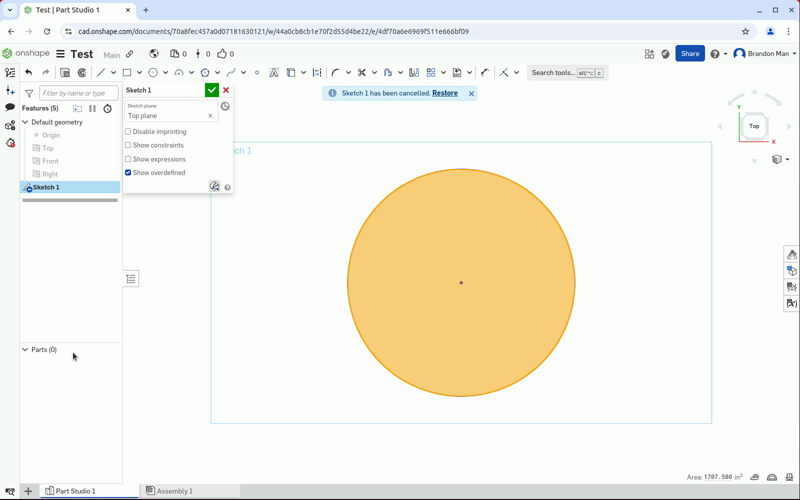
key(shift+e)
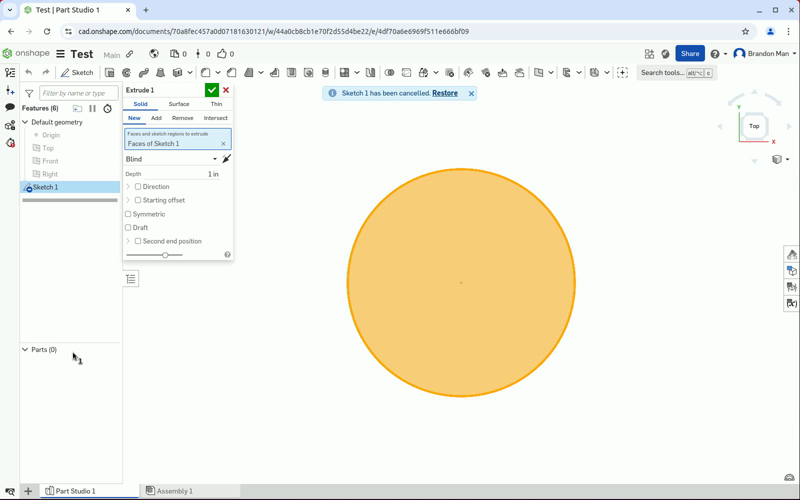
mouse_move(143, 106)
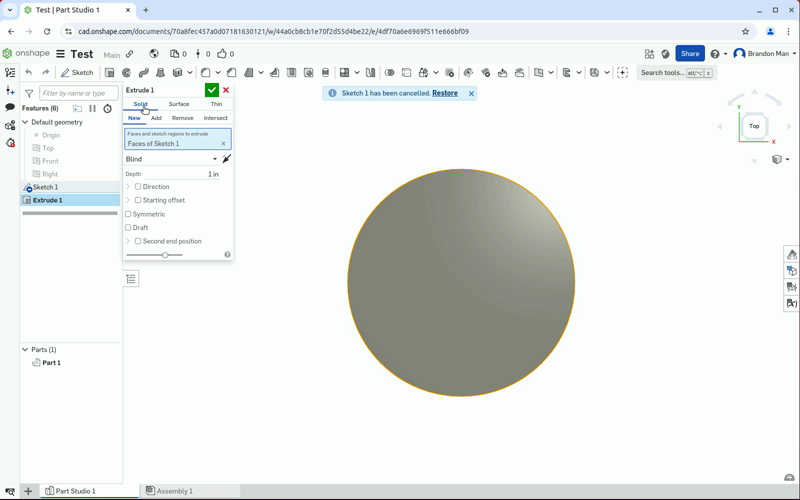
click(143, 106)
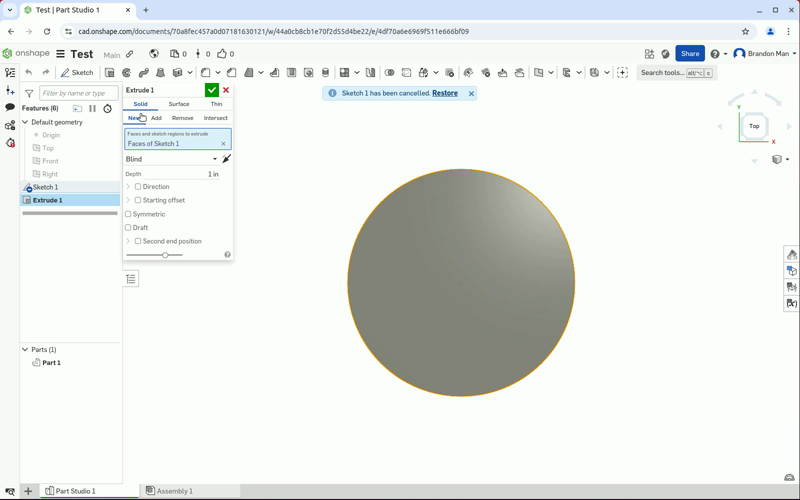
mouse_move(137, 120)
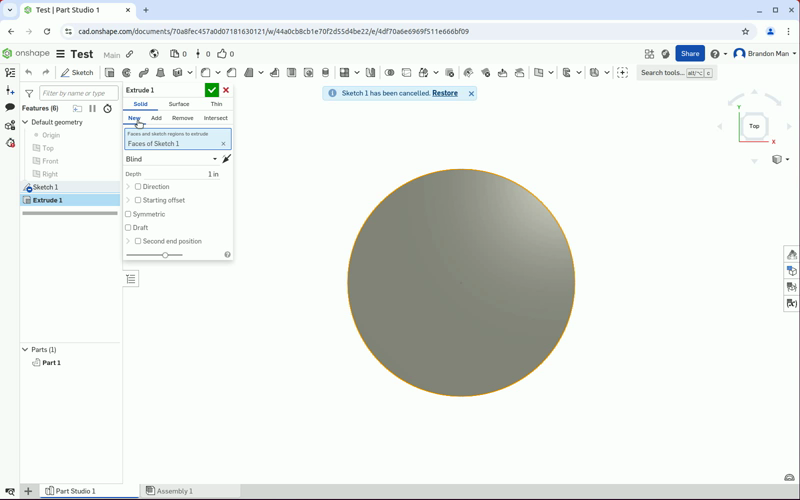
click(137, 120)
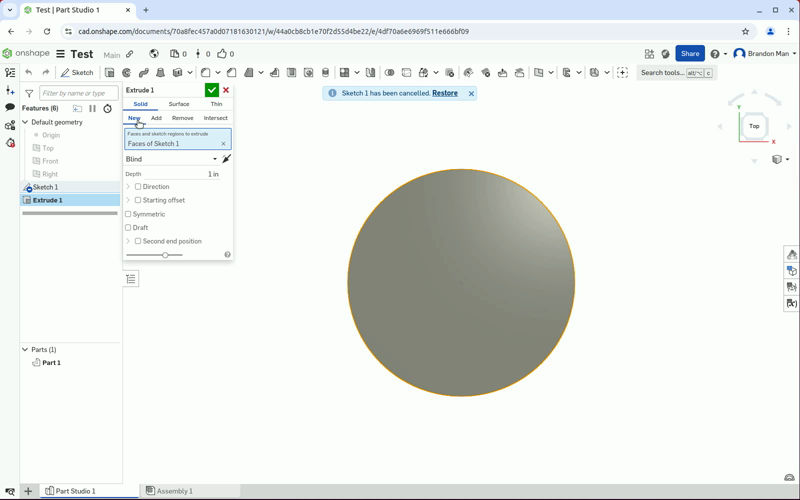
key(tab, 4)
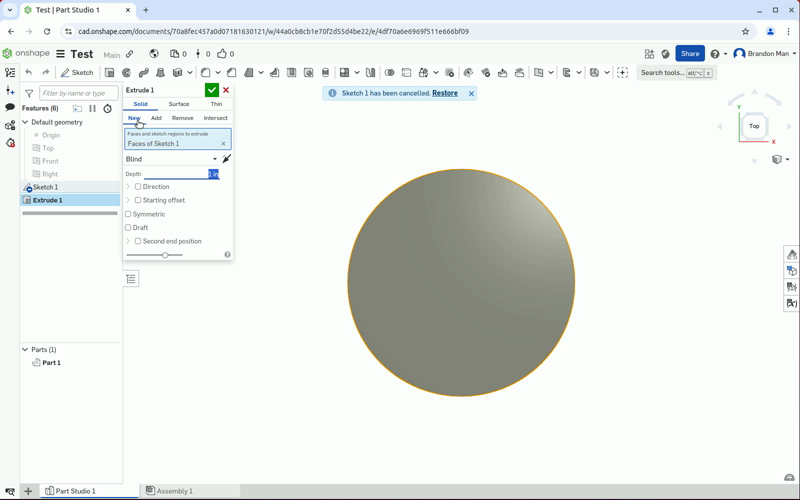
text(-4.574)
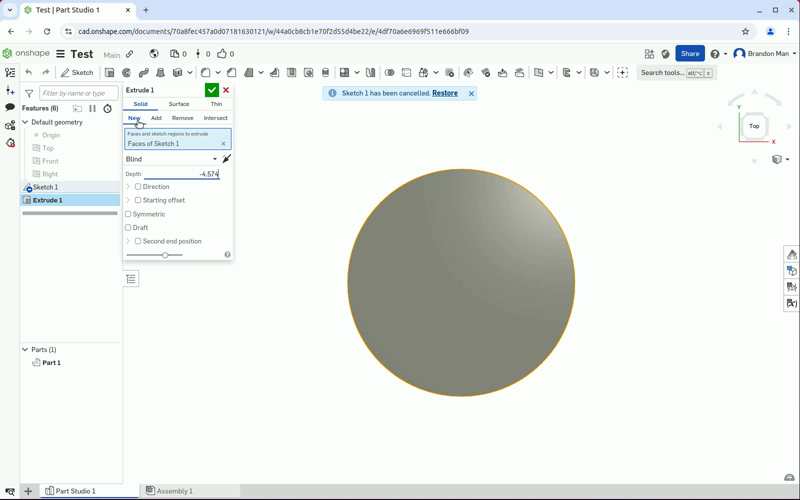
key(enter)
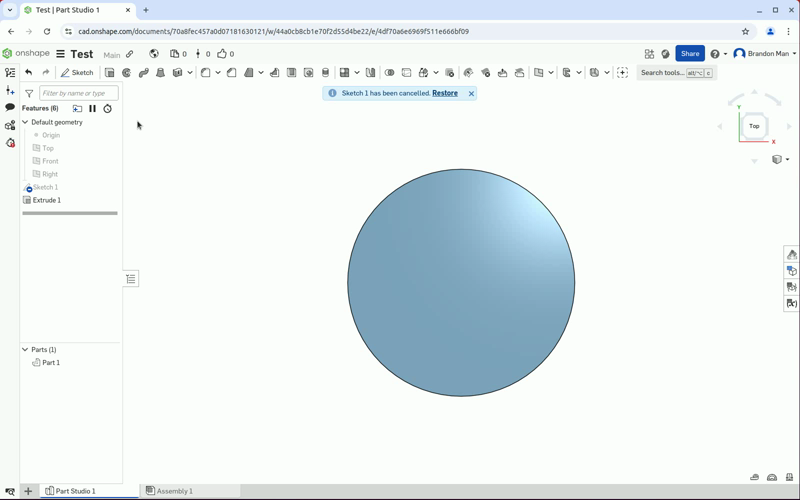
key(shift+h)
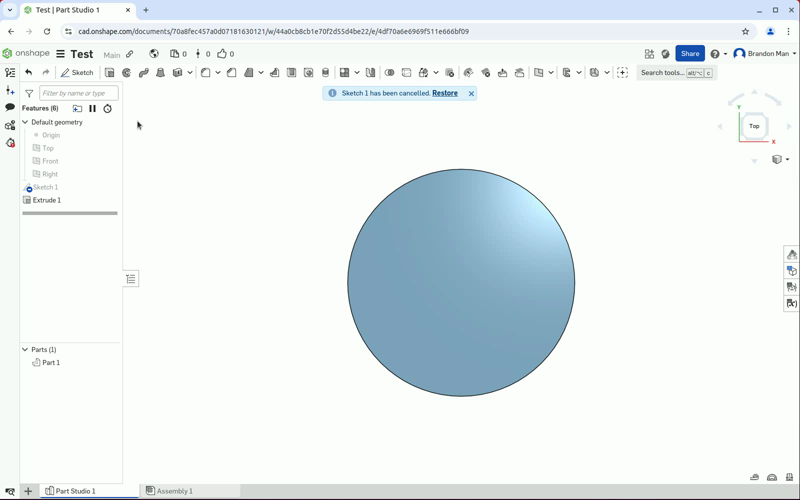
key(shift+h)
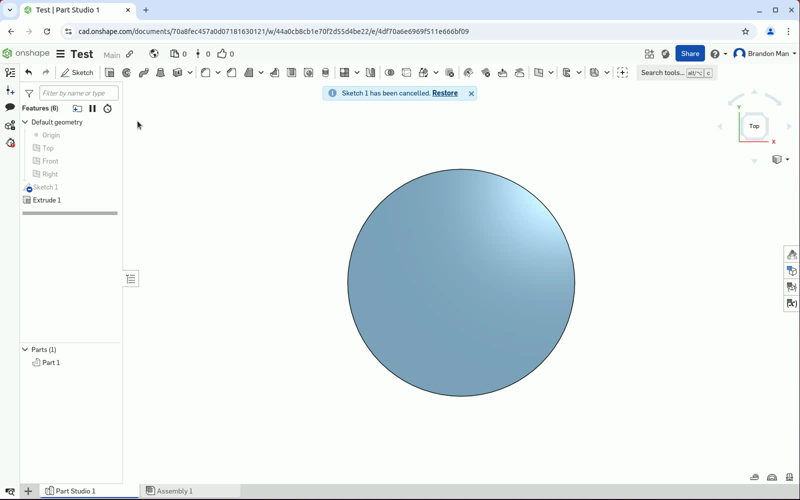
mouse_move(73, 189)
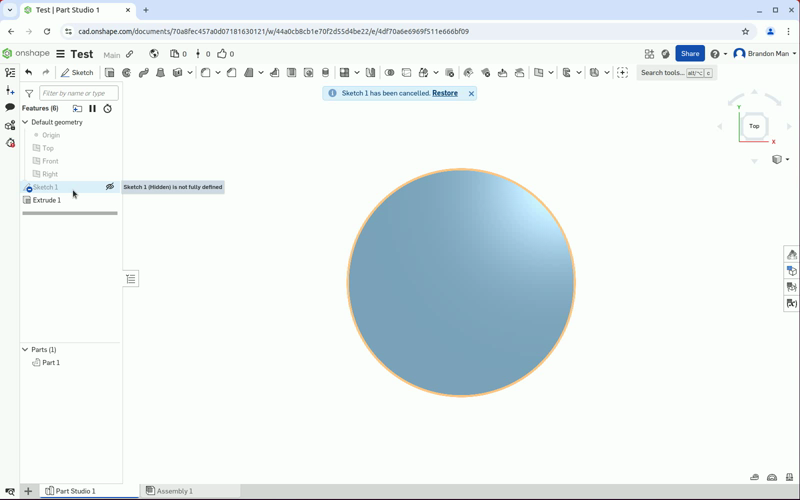
click(73, 189)
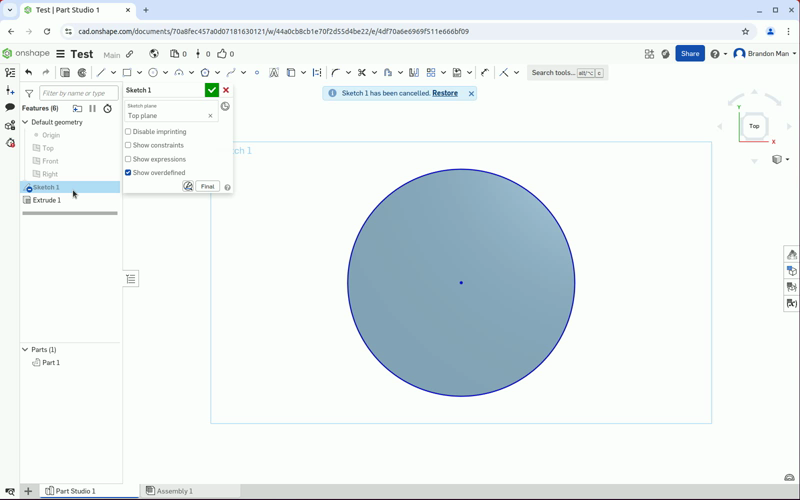
mouse_move(229, 92)
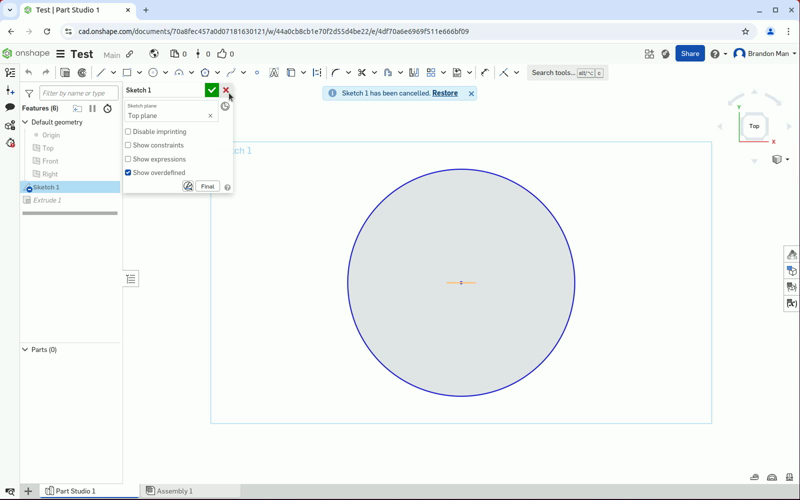
click(229, 92)
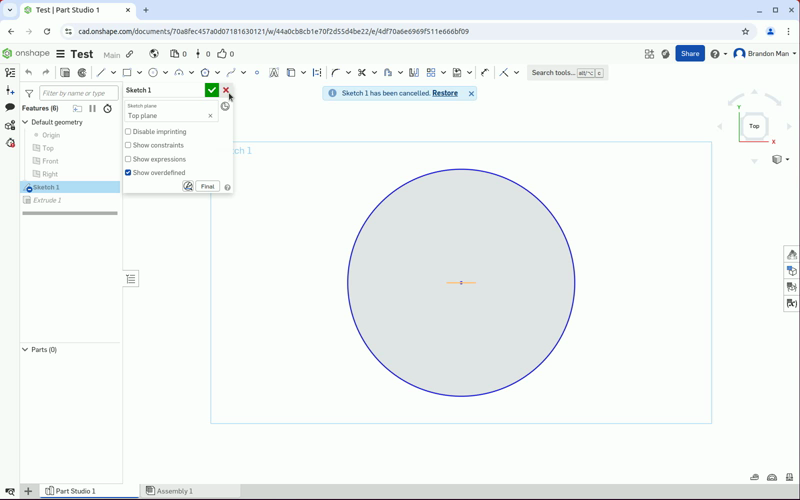
key(shift+s)
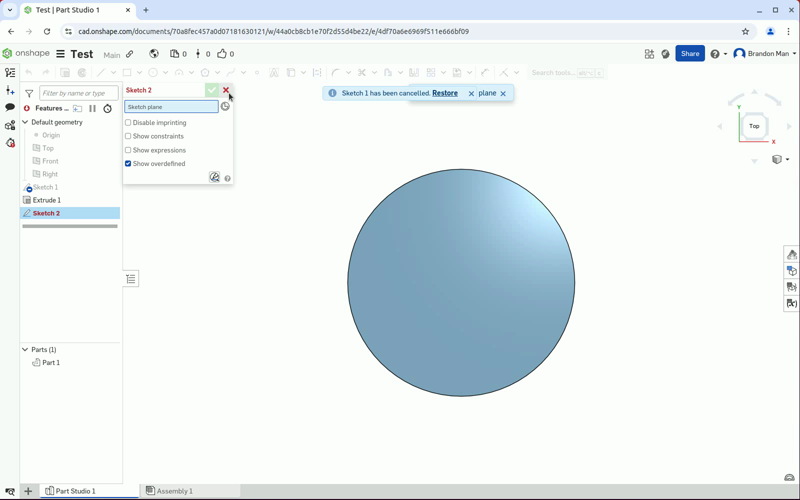
mouse_move(73, 150)
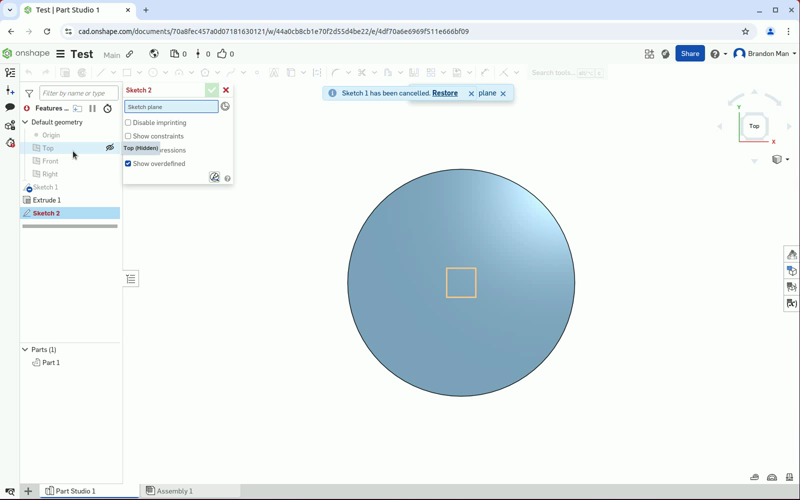
click(73, 150)
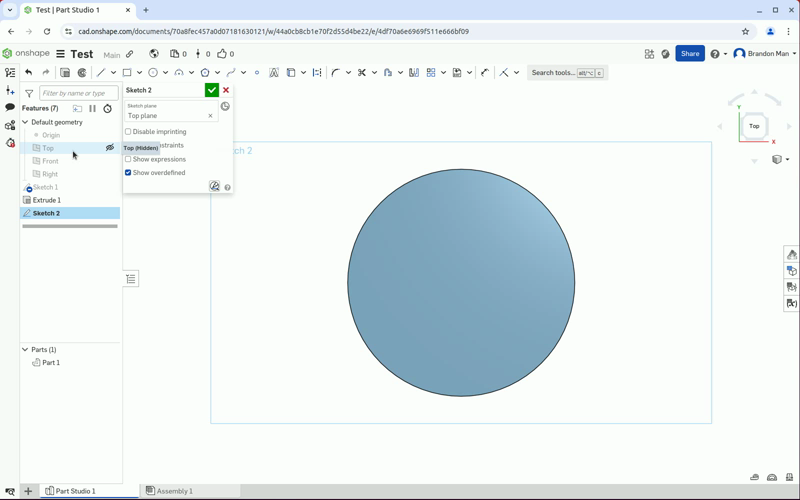
mouse_move(73, 352)
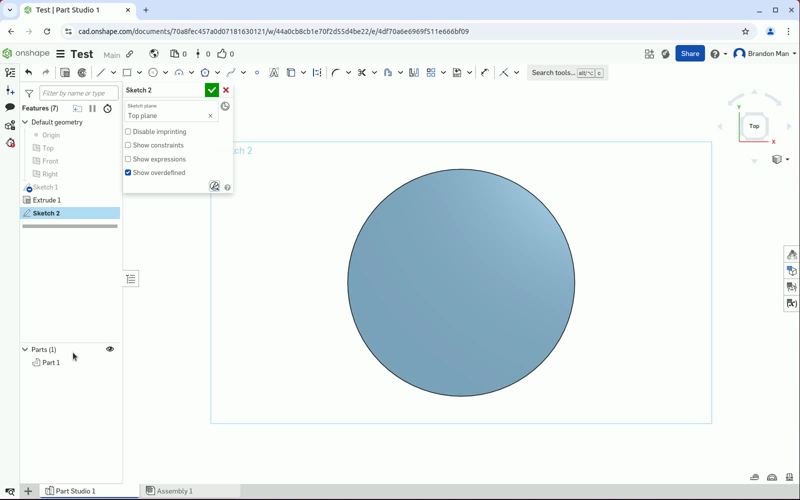
key(y)
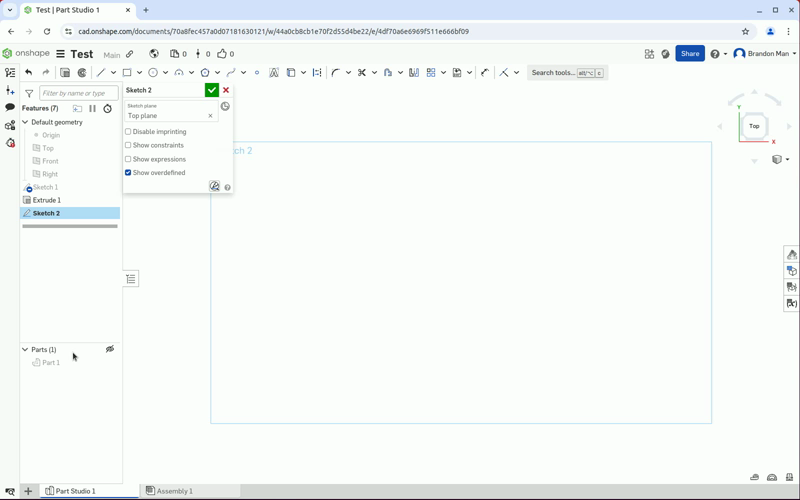
key(c)
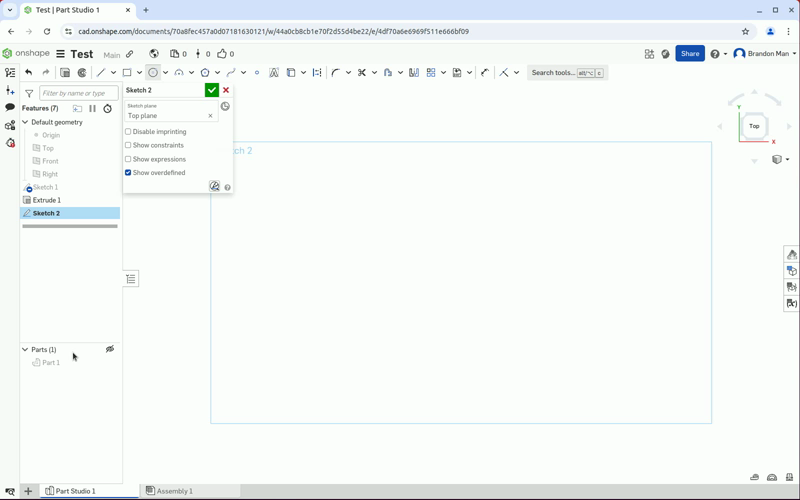
key_down(shift)
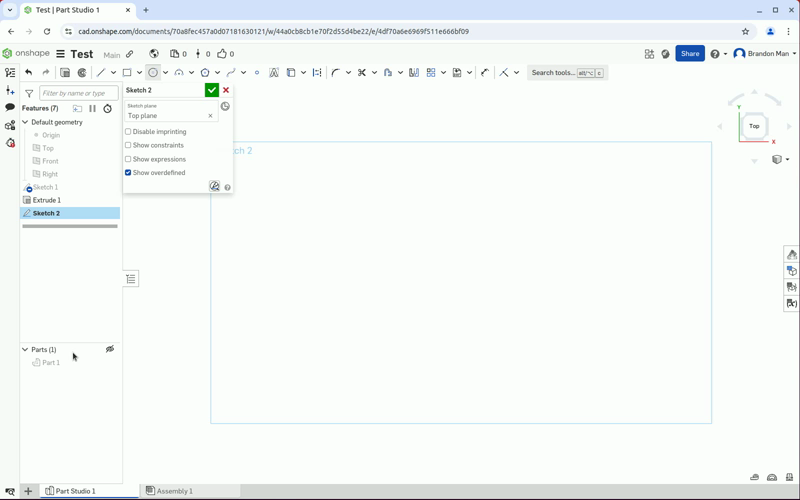
mouse_move(461, 282)
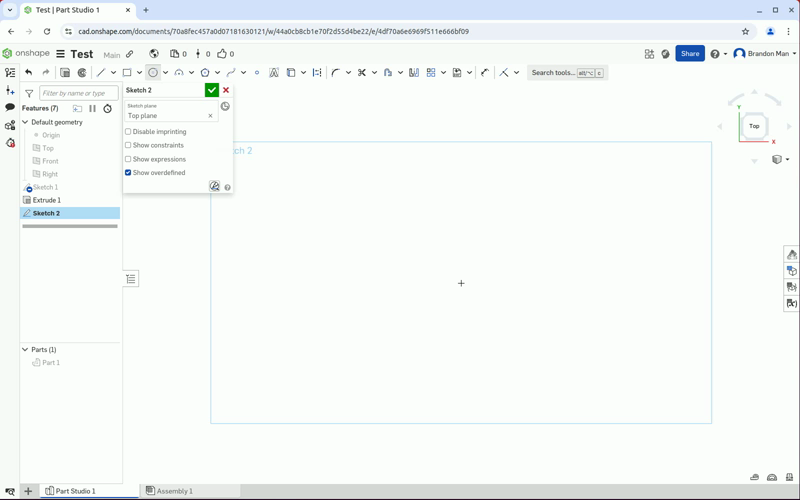
click(461, 282)
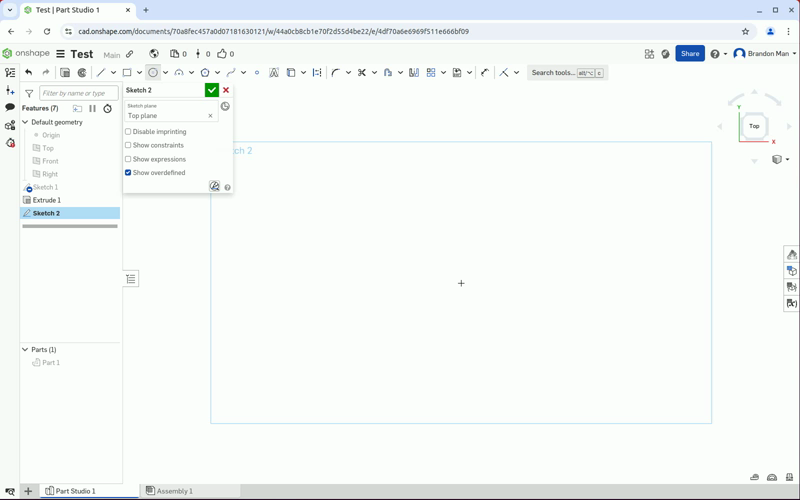
key_up(shift)
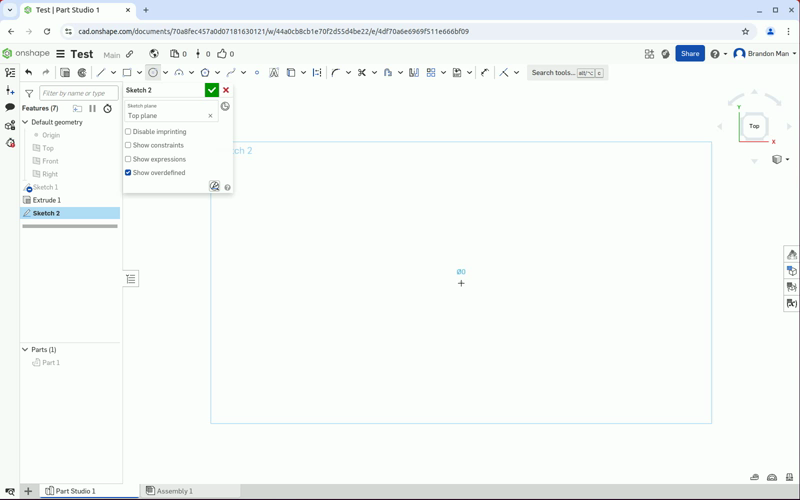
mouse_move(569, 282)
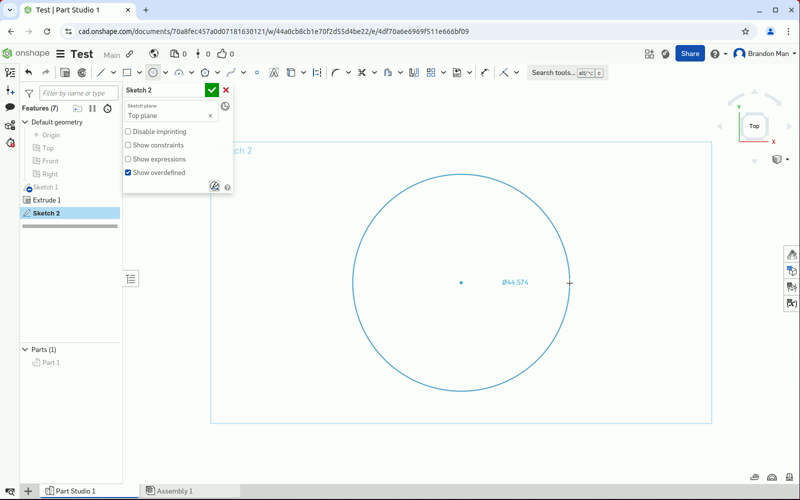
click(569, 282)
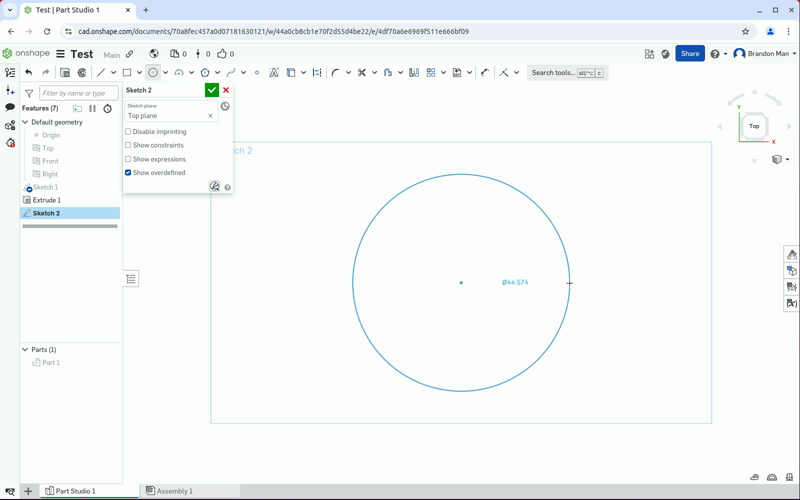
key(esc)
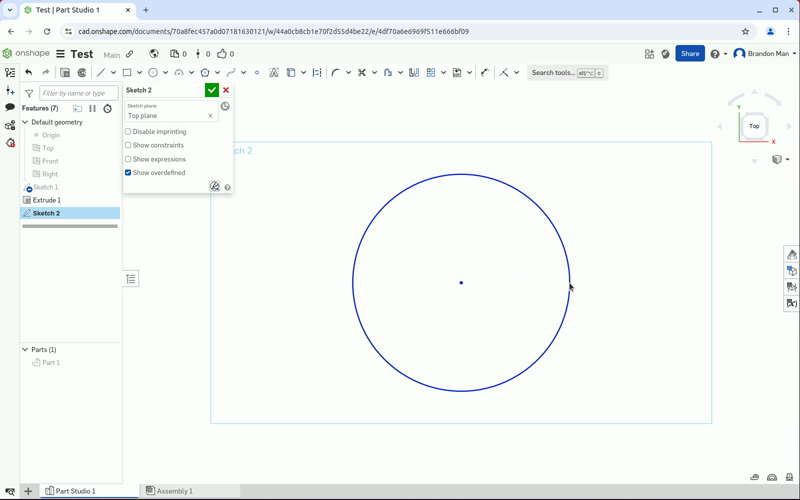
mouse_move(474, 238)
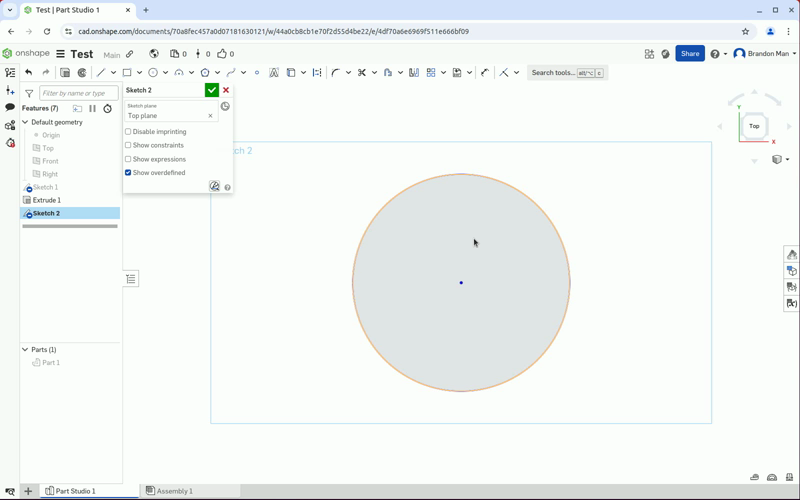
click(474, 238)
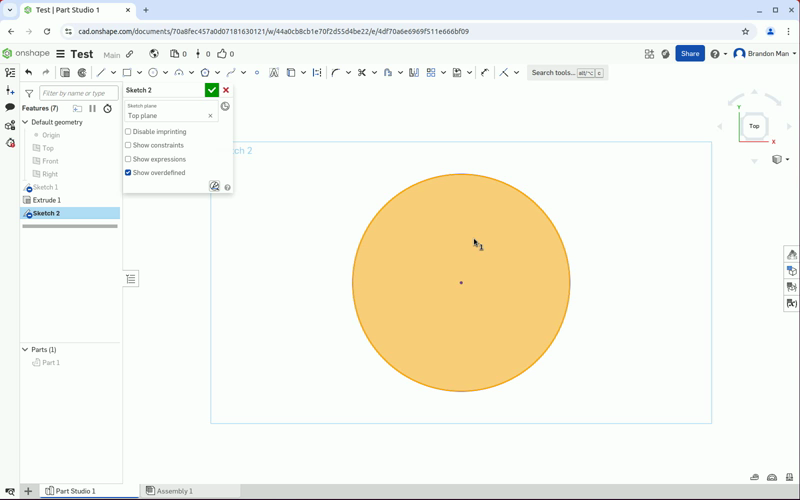
mouse_move(73, 352)
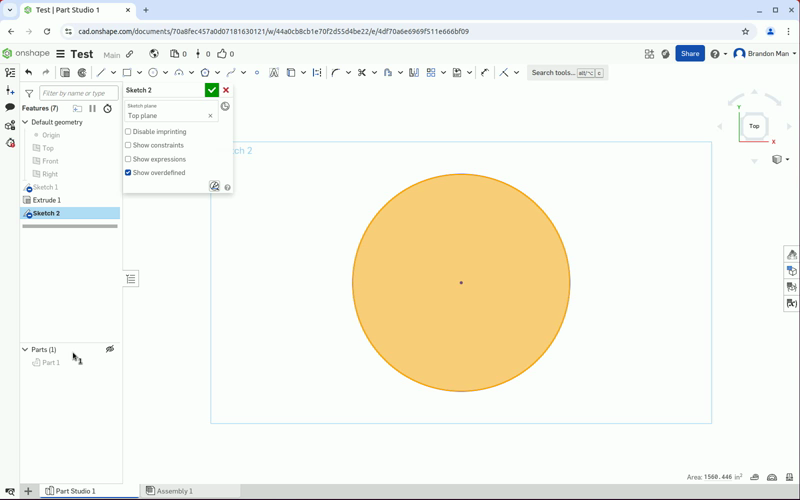
key(shift+y)
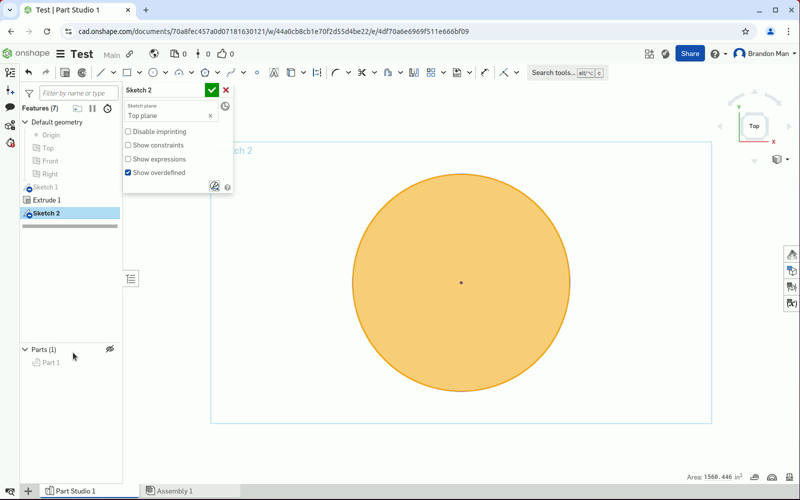
key(shift+e)
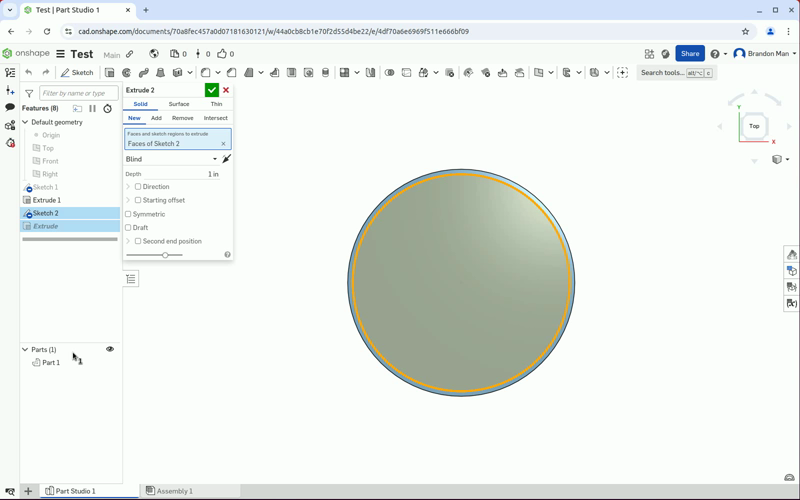
mouse_move(143, 106)
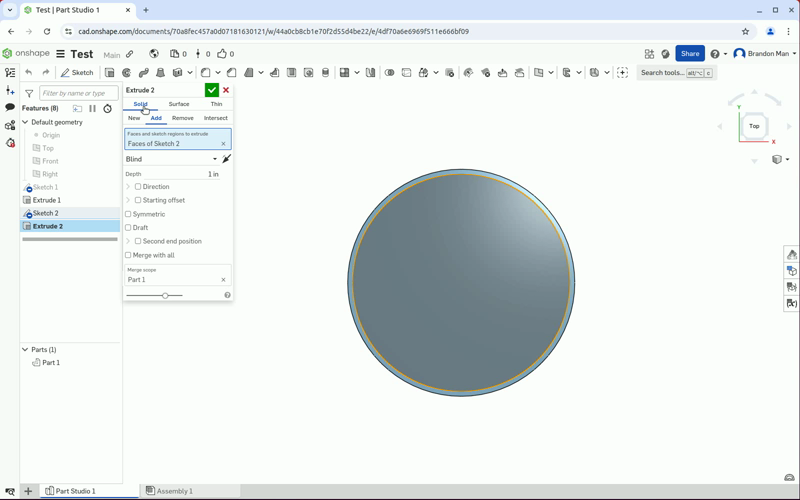
click(143, 106)
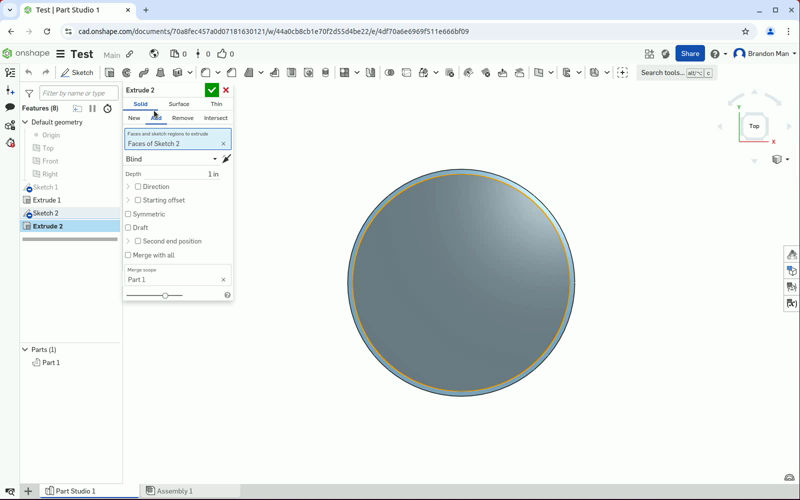
mouse_move(186, 120)
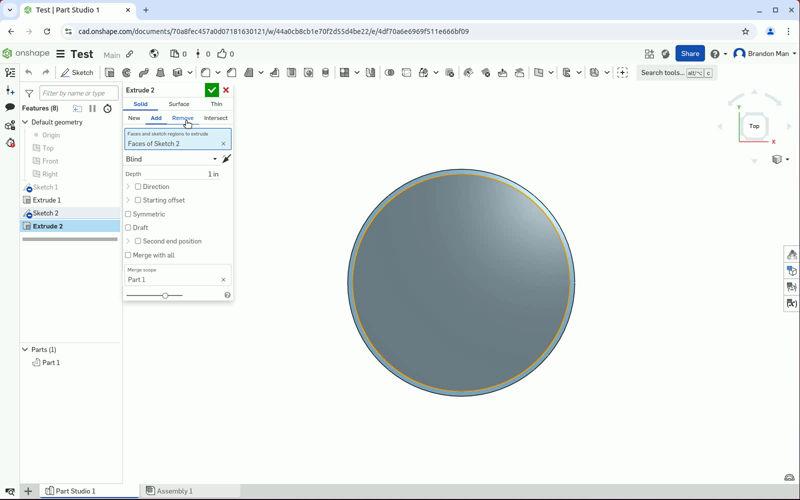
click(186, 120)
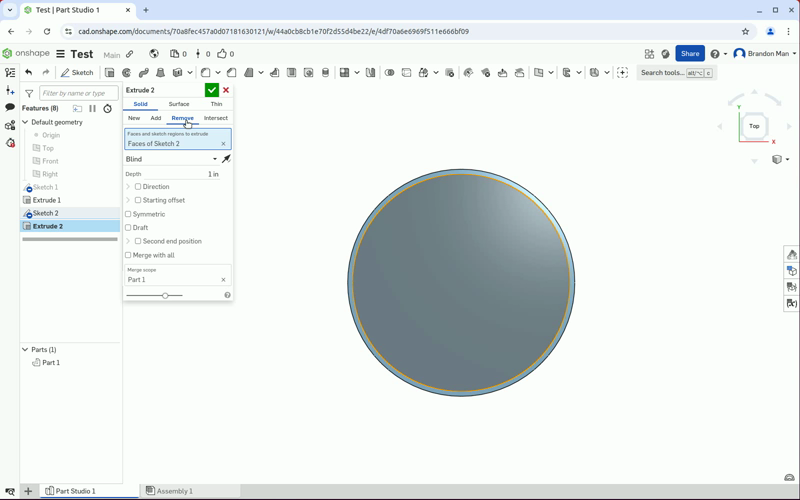
key(tab, 4)
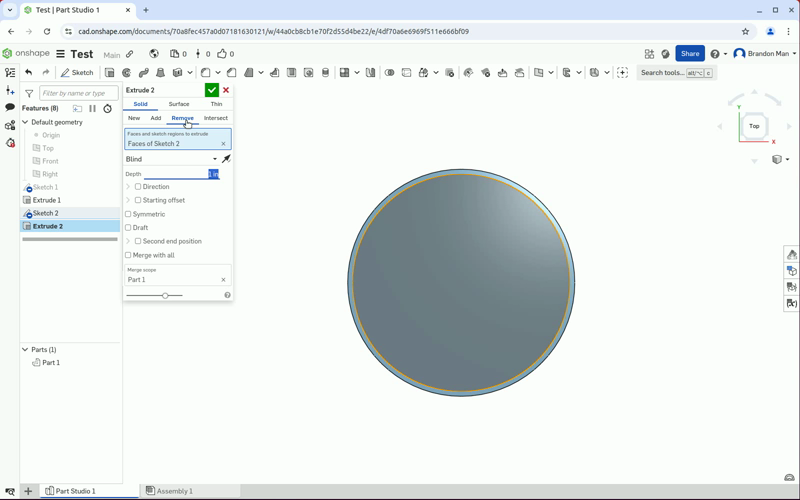
text(2.648)
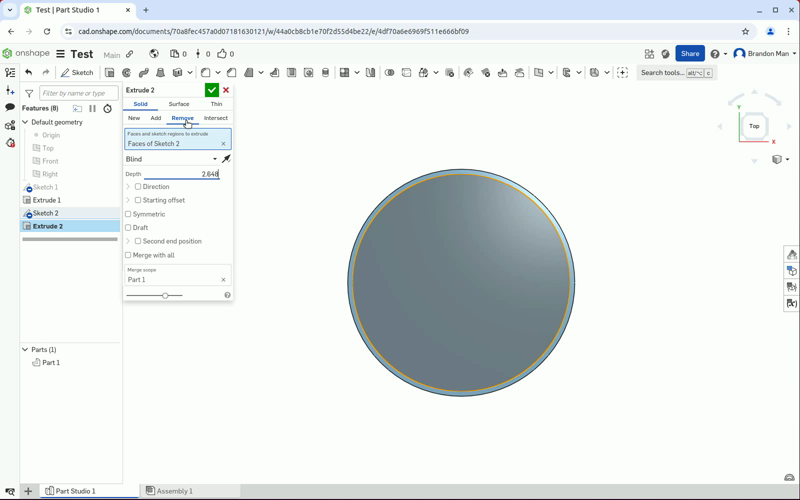
key(tab, 6)
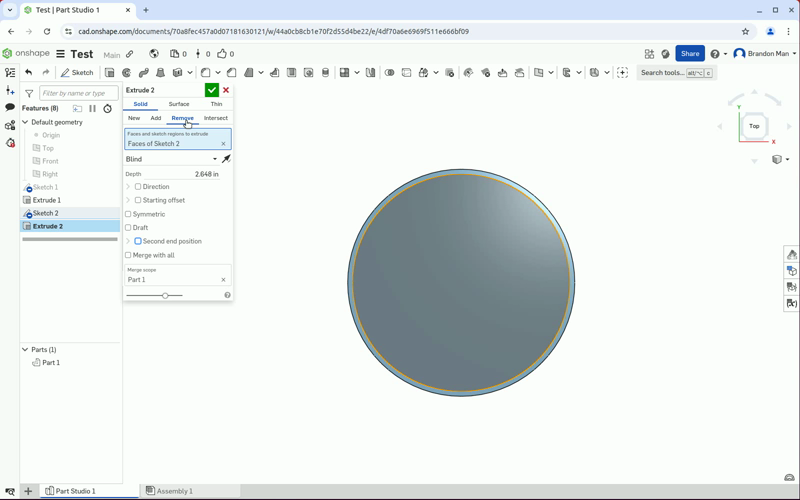
key(space)
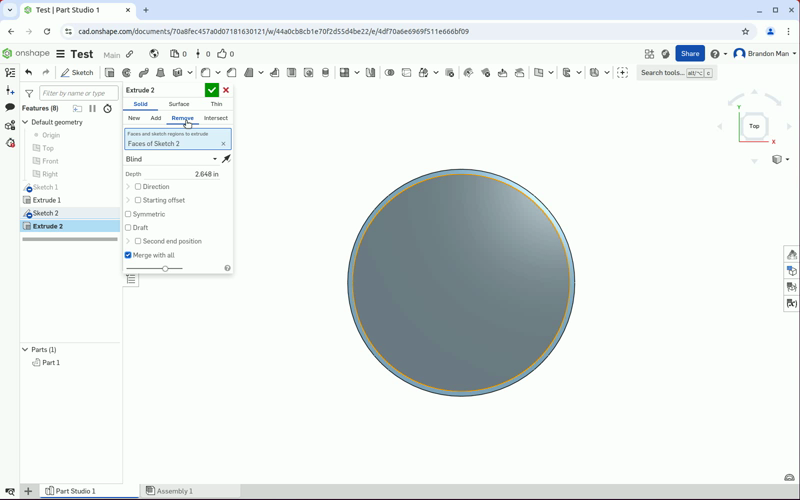
key(enter)
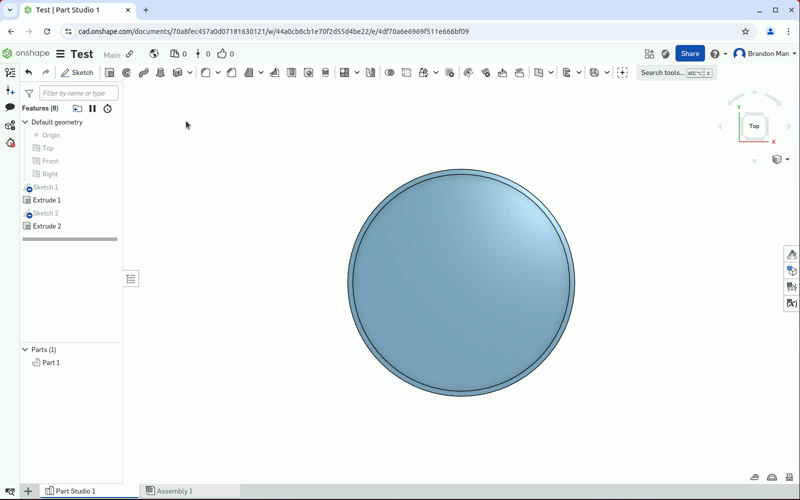
key(shift+h)
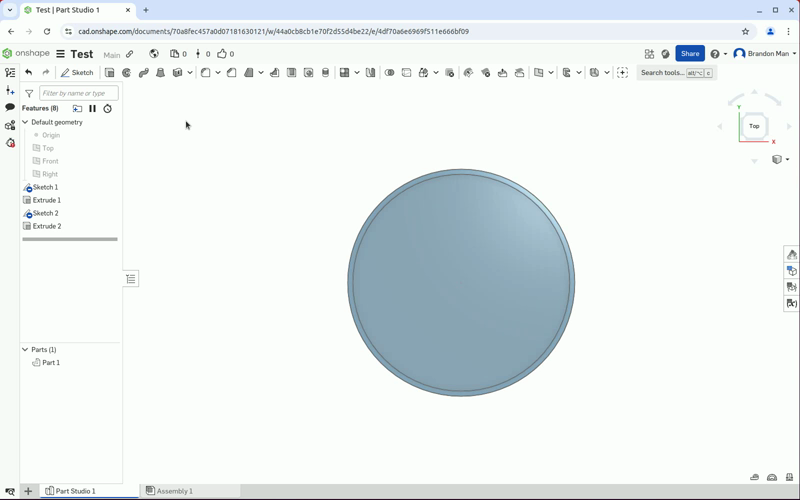
key(shift+h)
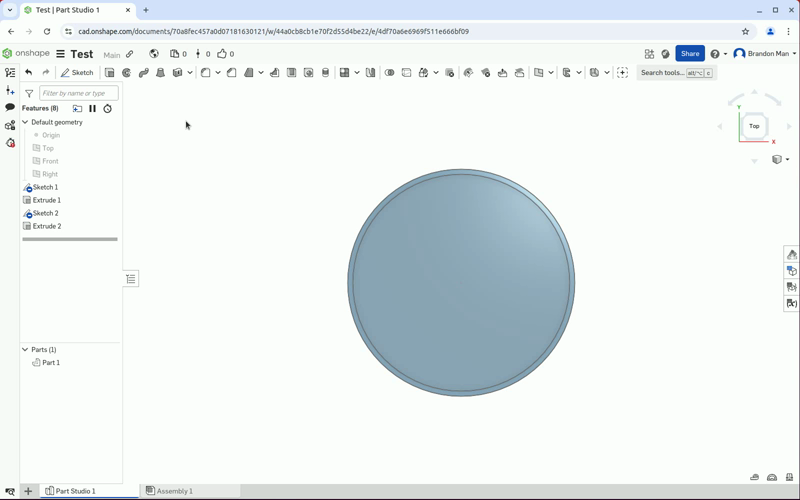
key(shift+7)
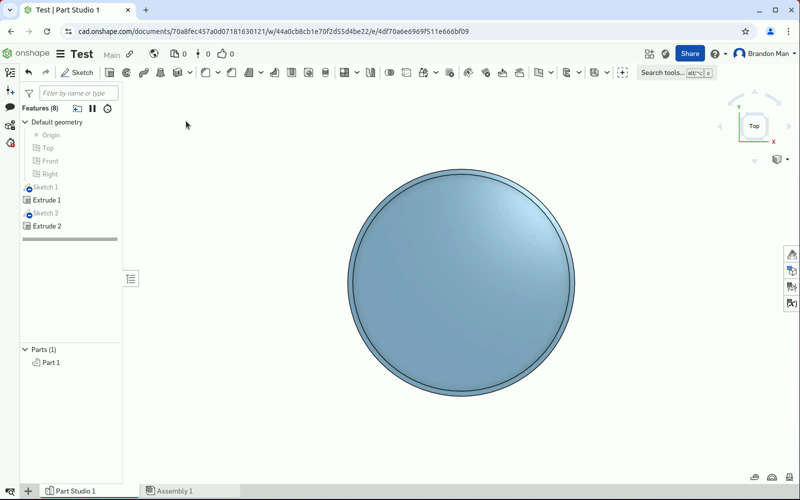
key(up, 3)
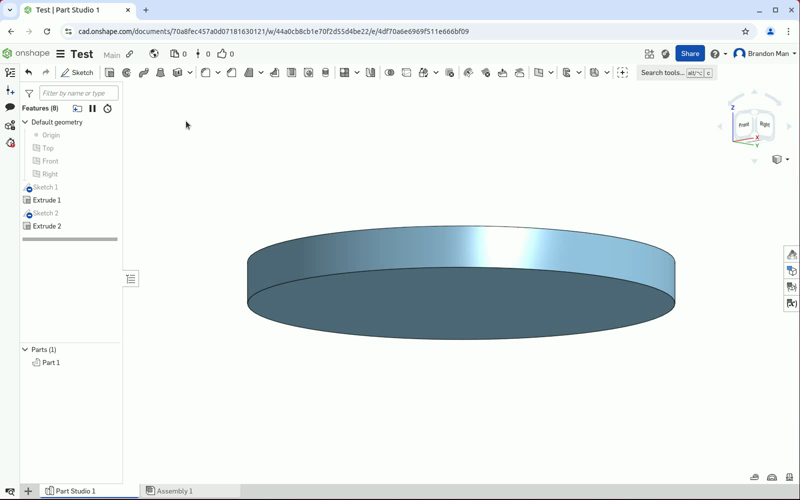
key(left, 3)
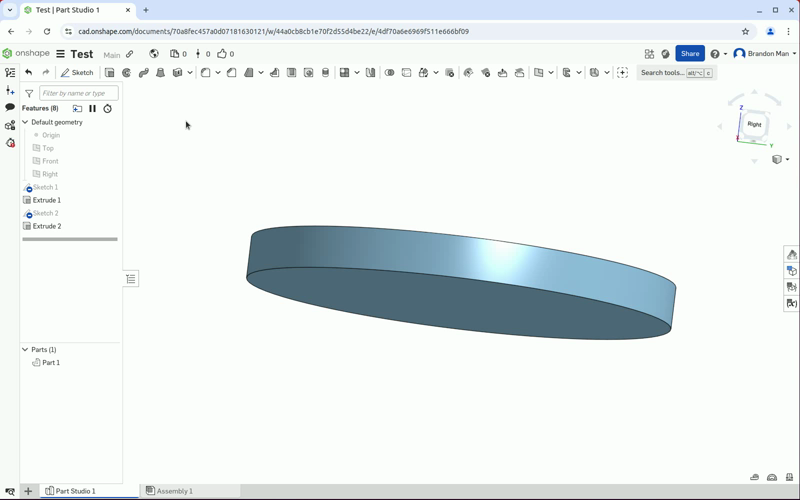
key(right, 3)
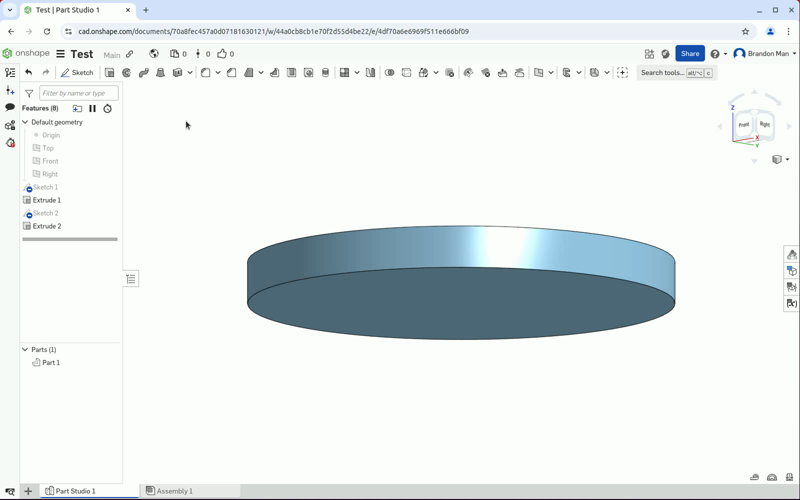
key(down, 3)
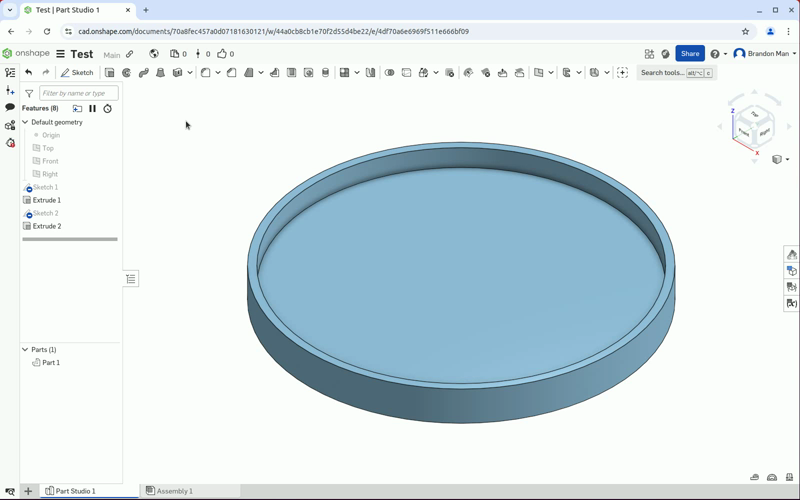
mouse_move(73, 189)
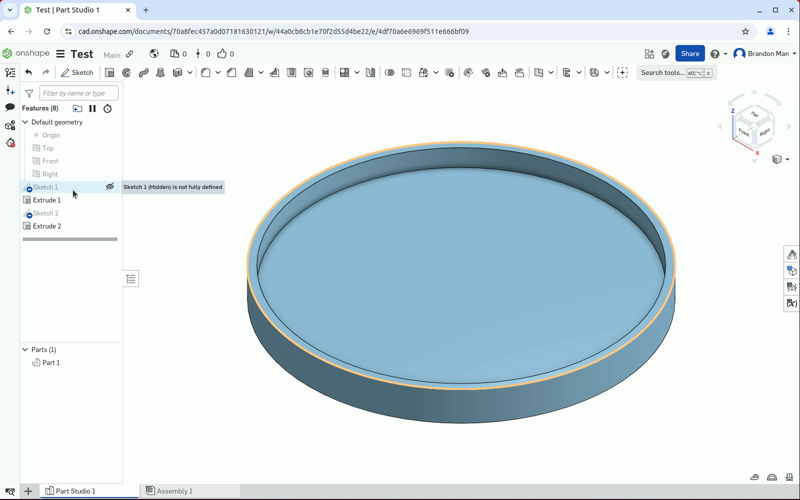
click(73, 189)